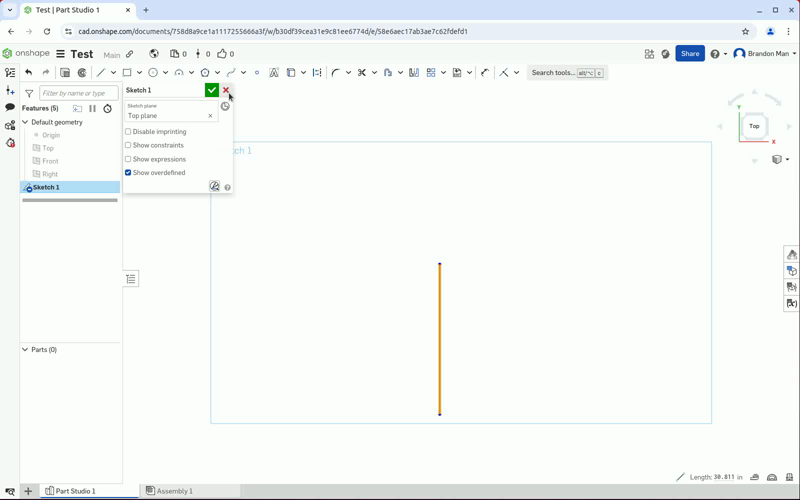
key(shift+h)
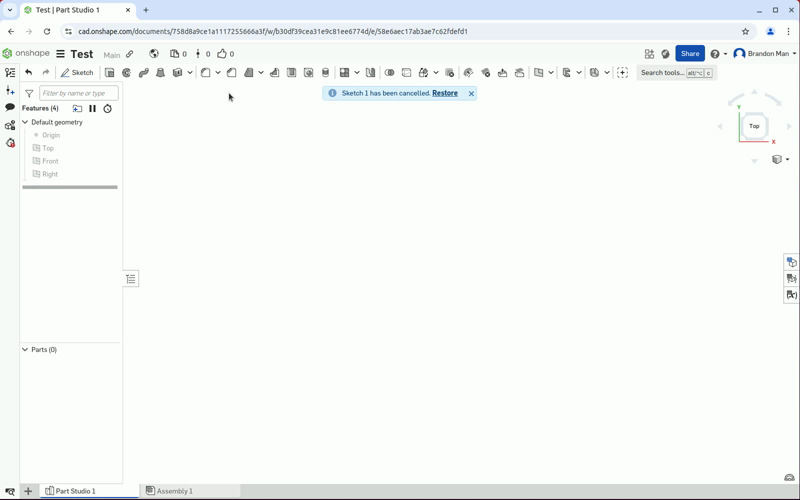
mouse_move(73, 352)
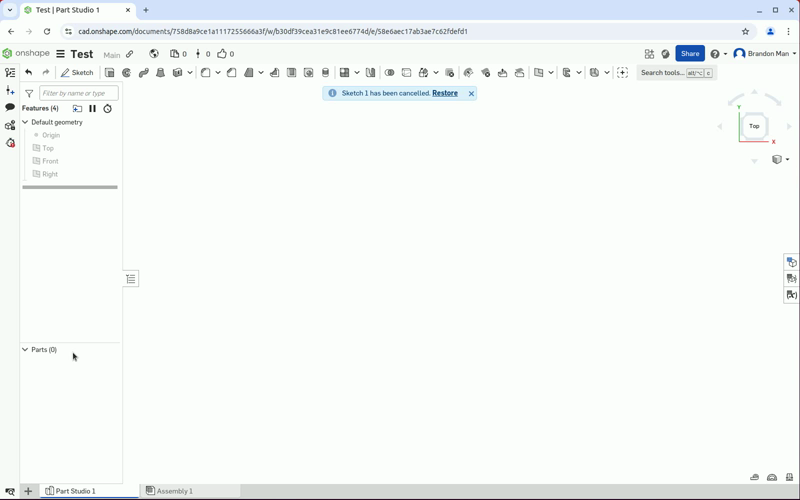
key(y)
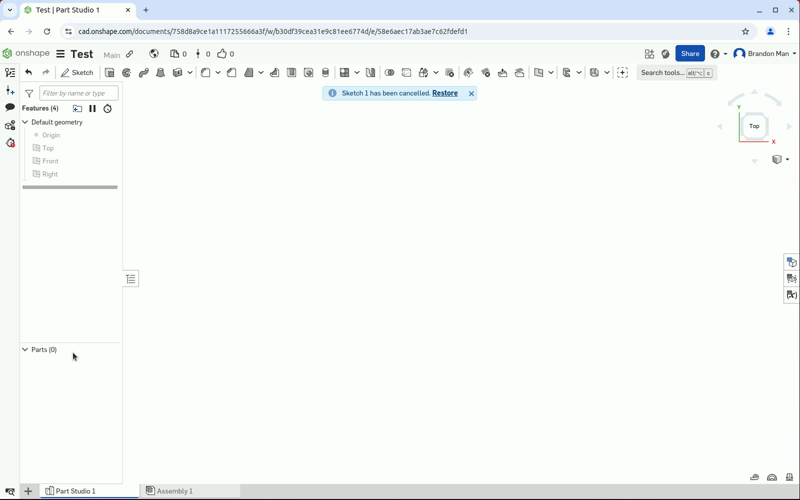
key(shift+p)
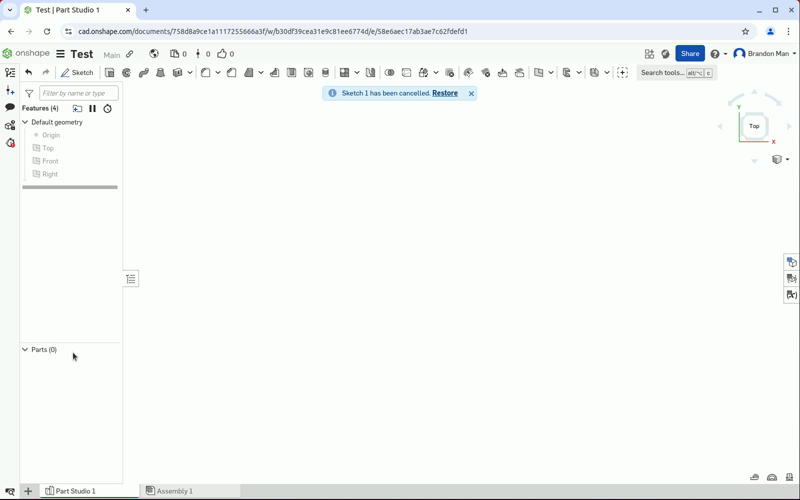
key(space)
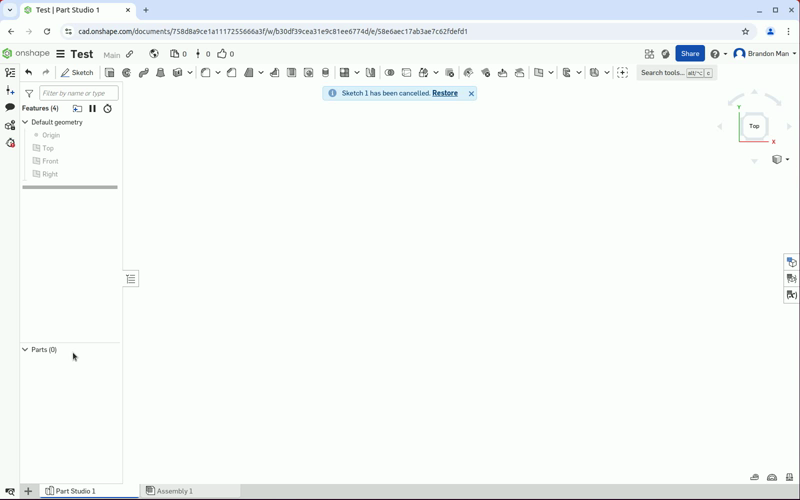
key_down(shift)
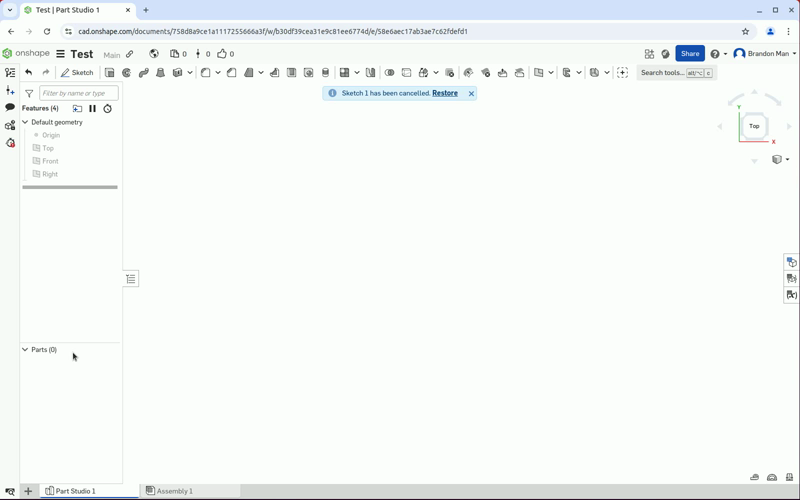
key(up)
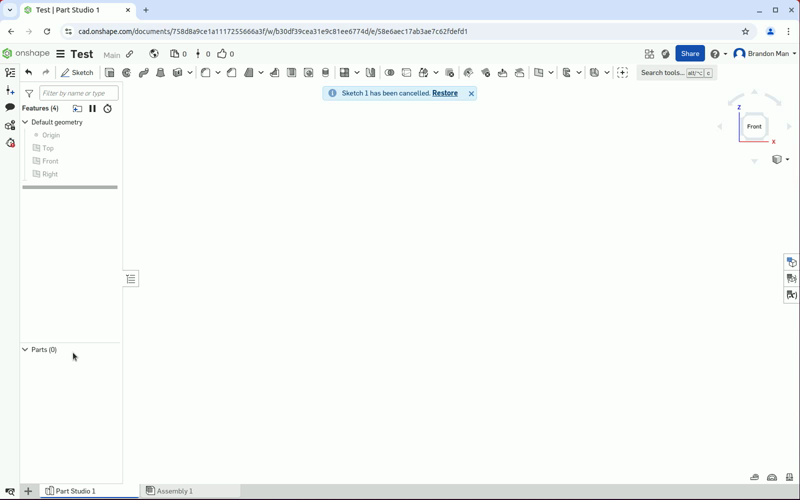
key_up(shift)
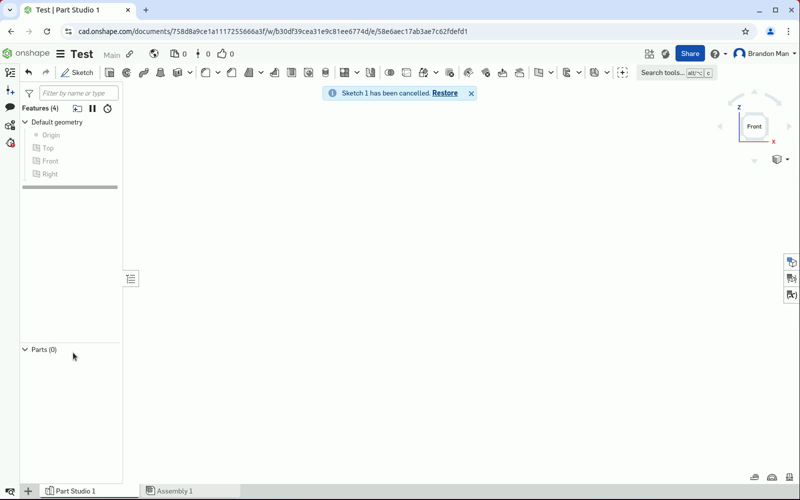
mouse_move(73, 352)
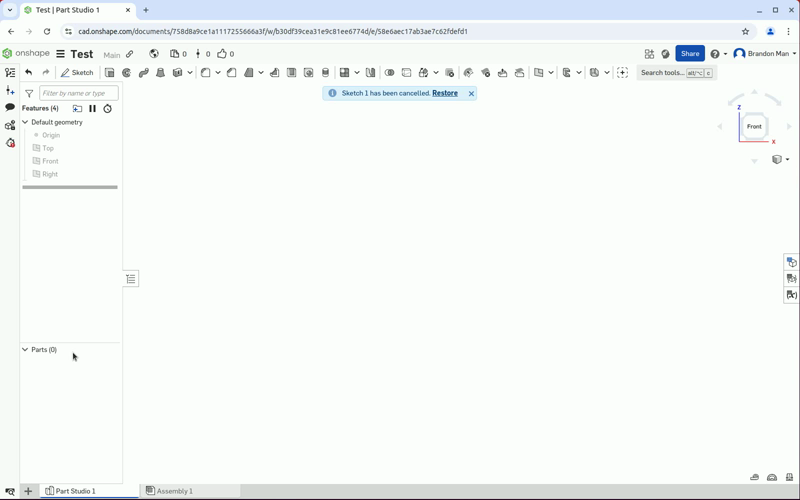
key(shift+y)
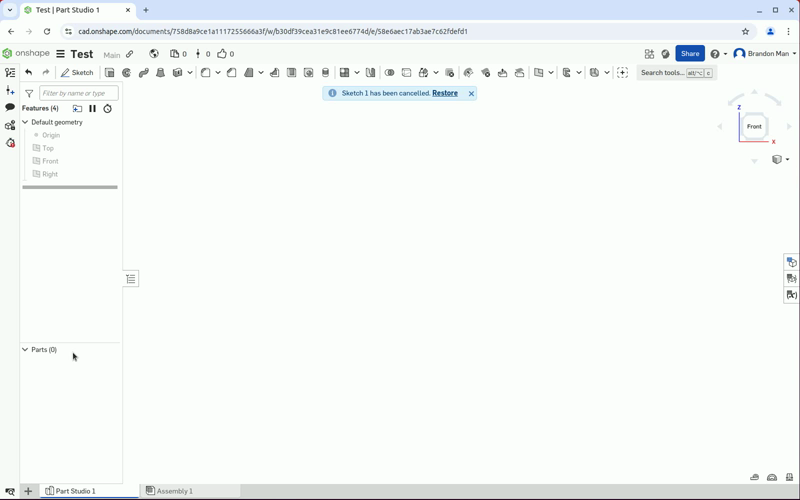
key(shift+s)
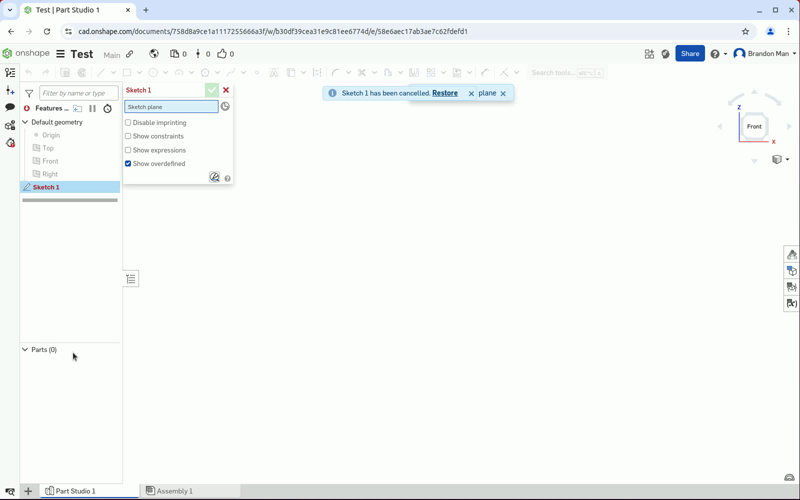
mouse_move(73, 163)
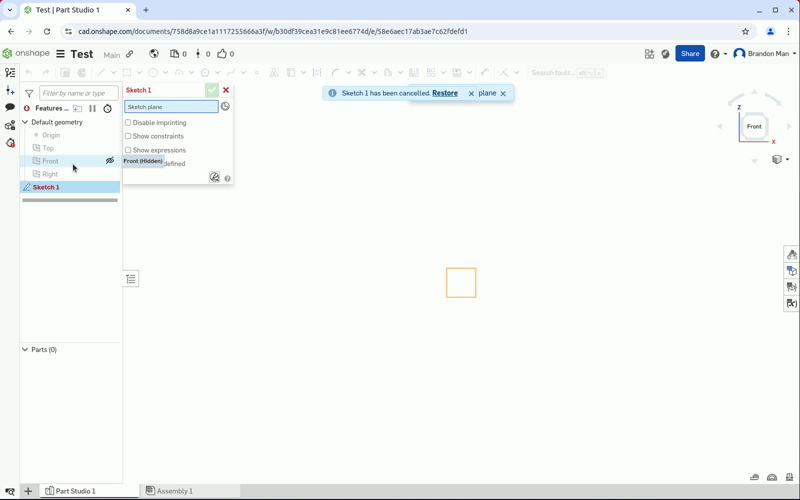
click(73, 163)
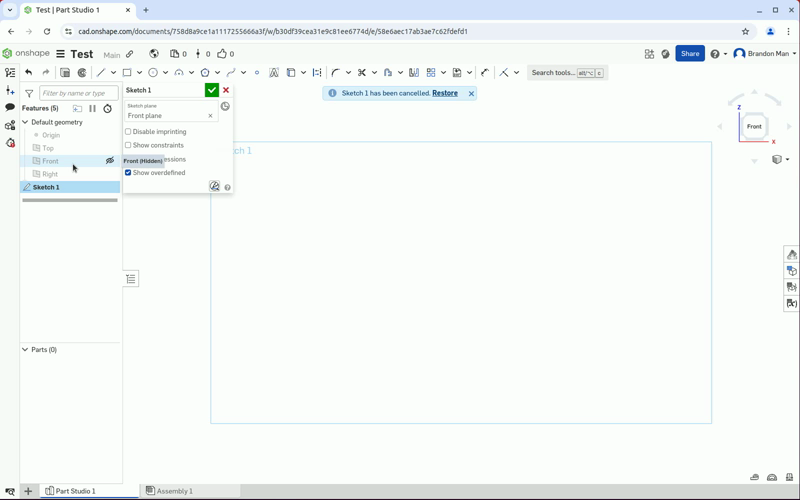
mouse_move(73, 352)
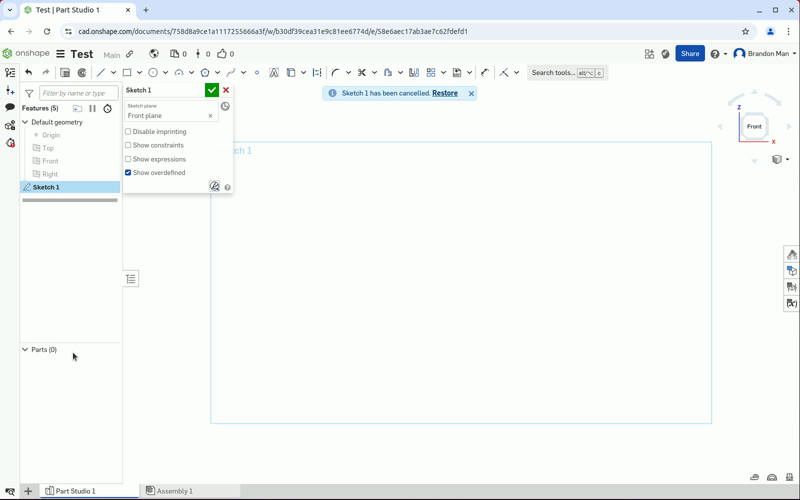
key(y)
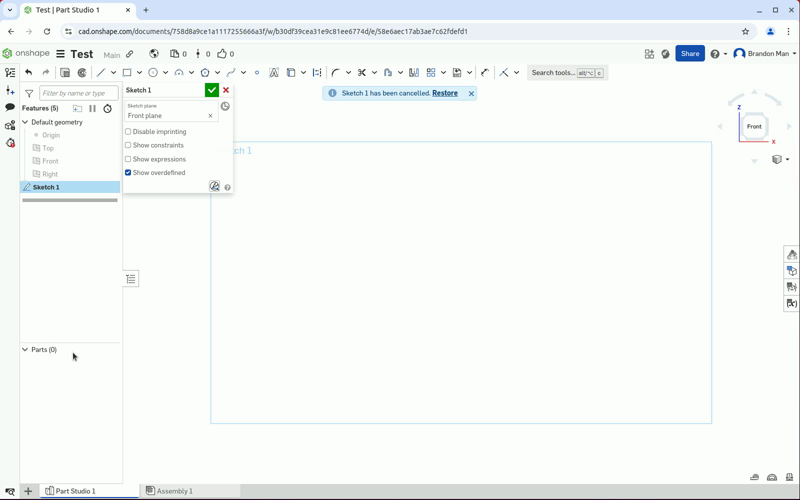
key(c)
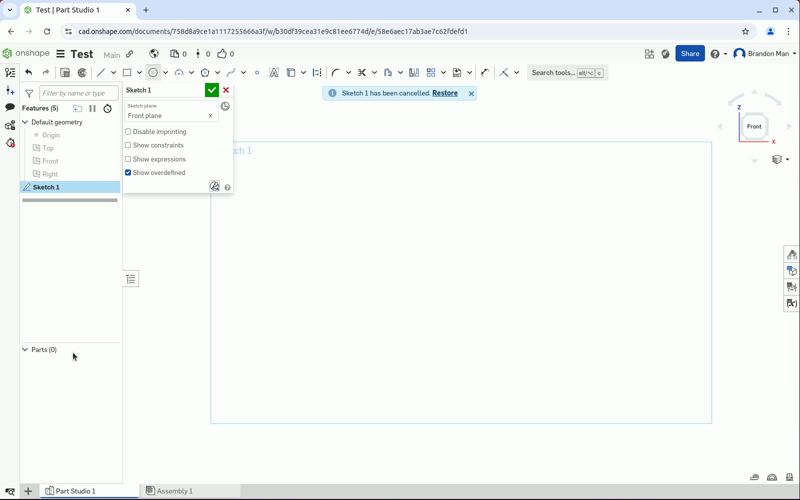
key_down(shift)
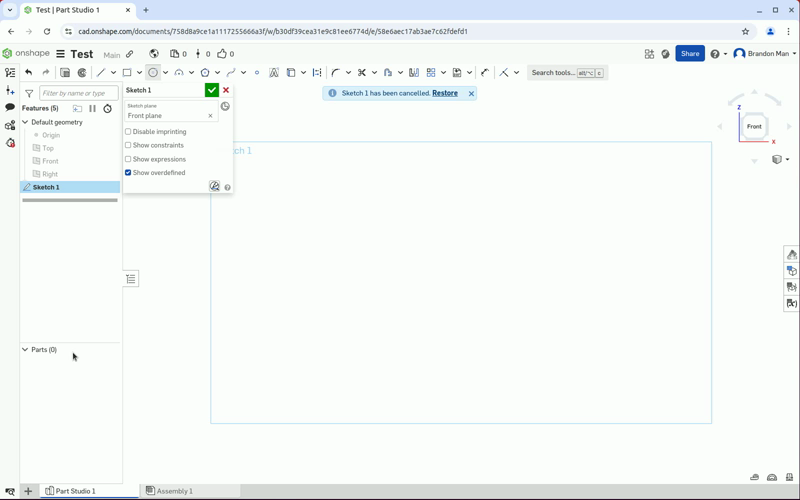
mouse_move(534, 282)
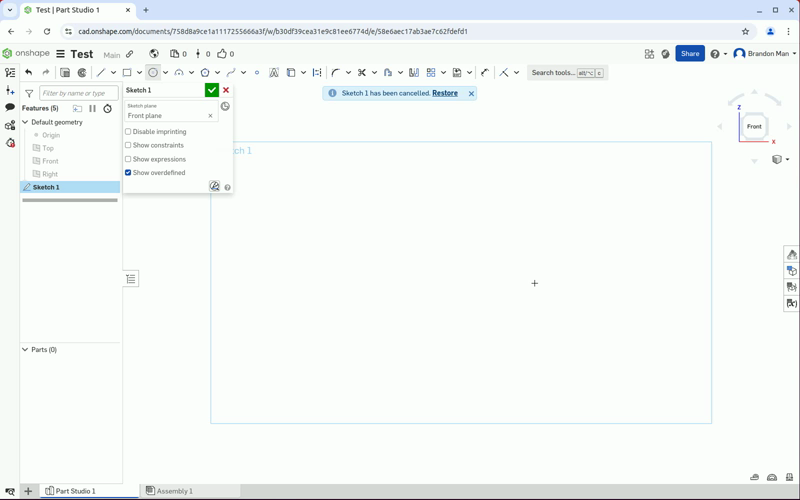
click(534, 282)
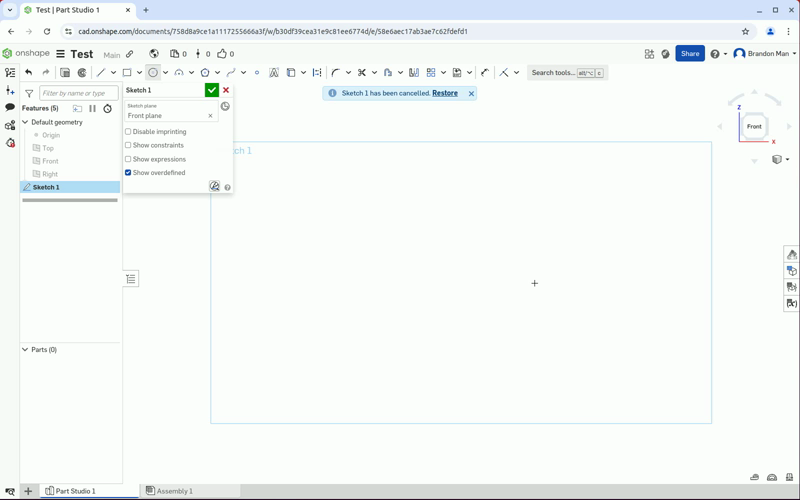
key_up(shift)
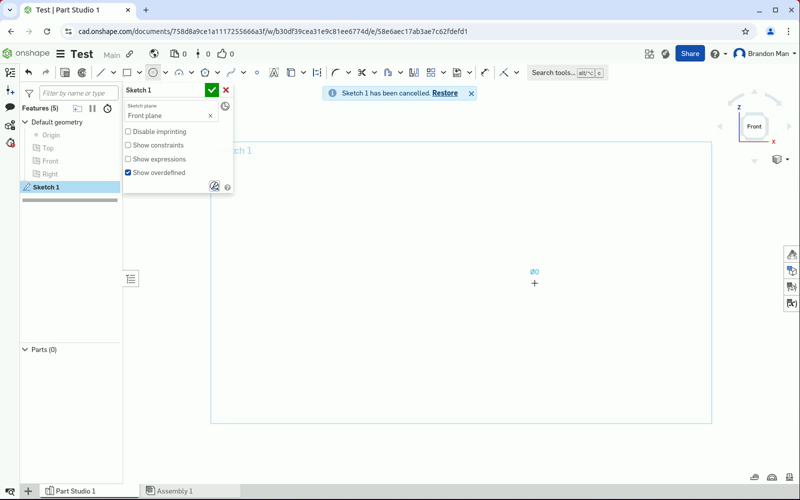
mouse_move(574, 282)
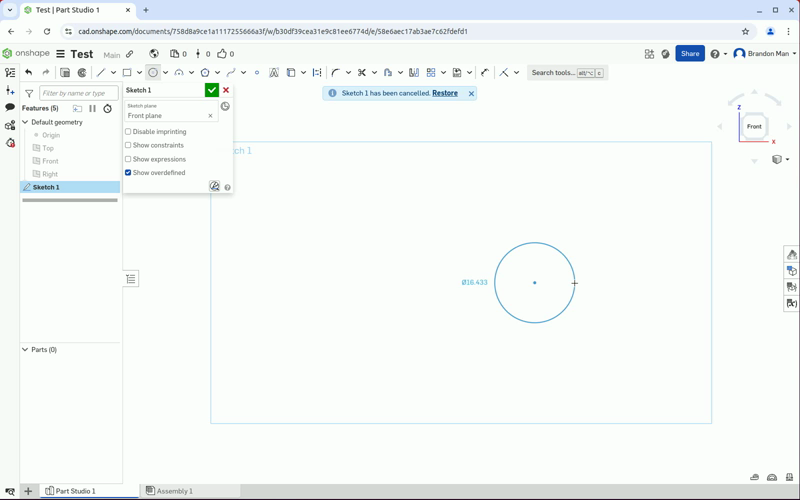
click(574, 282)
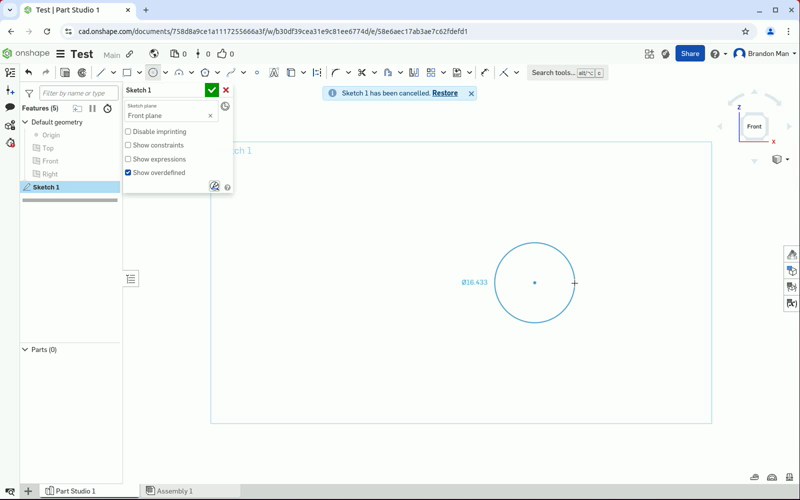
key(esc)
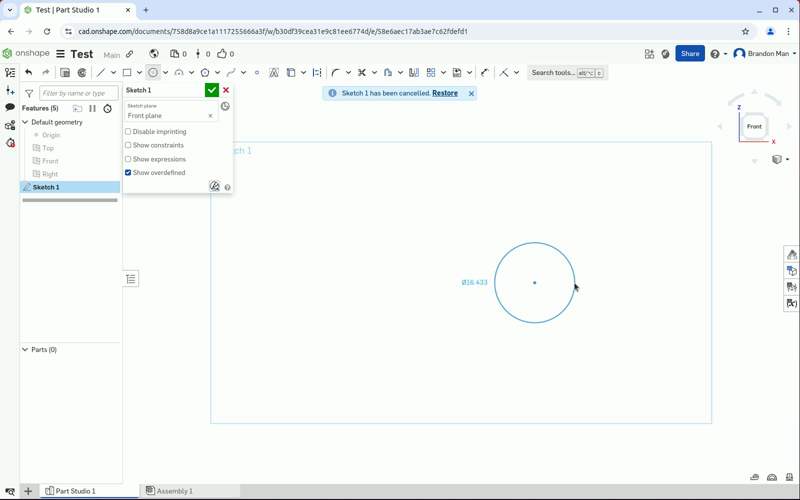
mouse_move(530, 261)
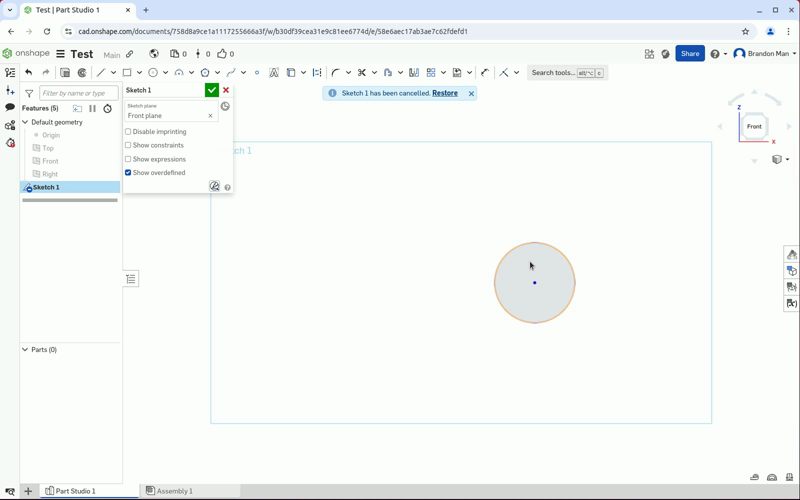
click(530, 261)
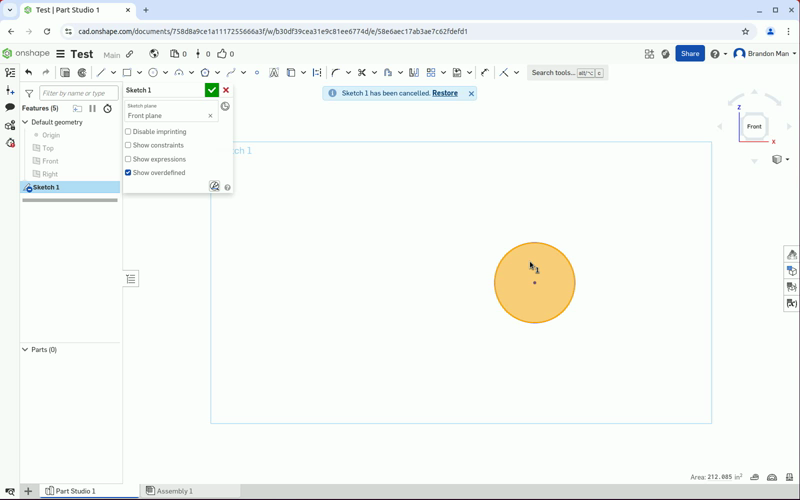
mouse_move(73, 352)
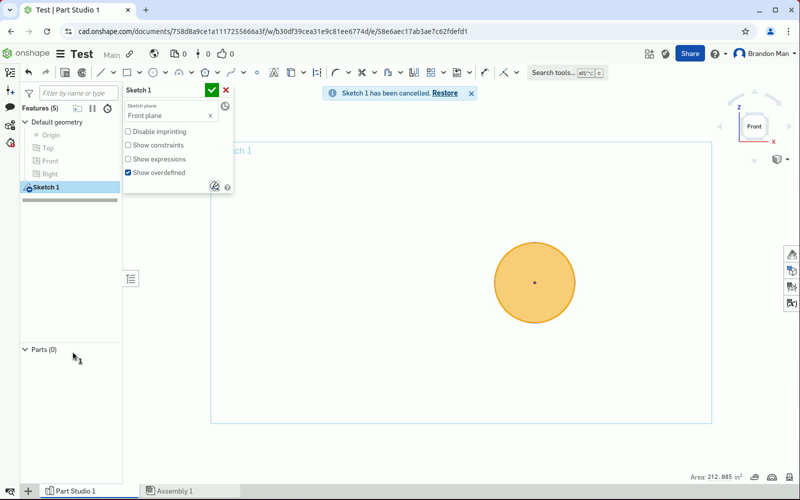
key(shift+y)
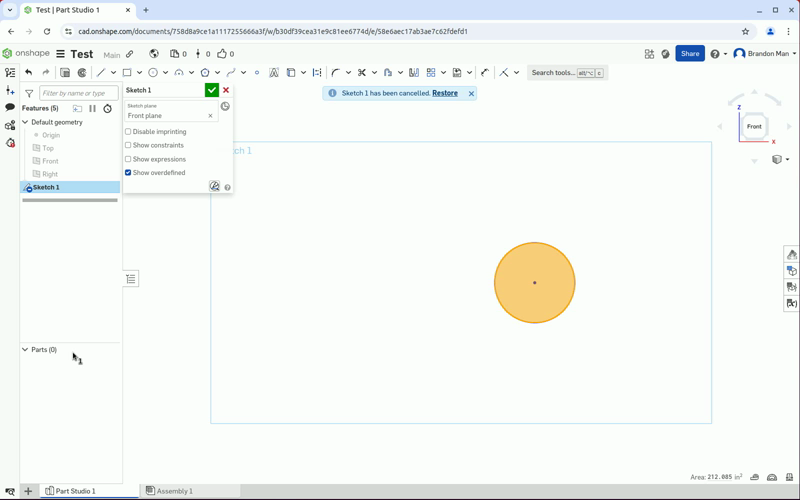
key(shift+e)
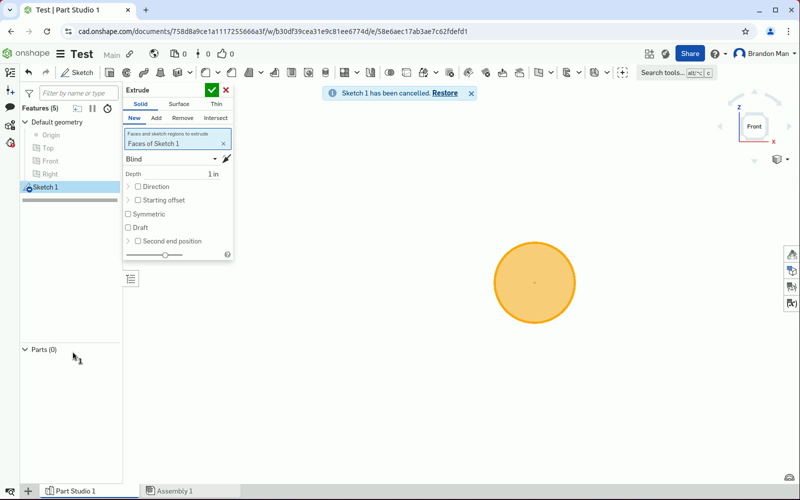
mouse_move(143, 106)
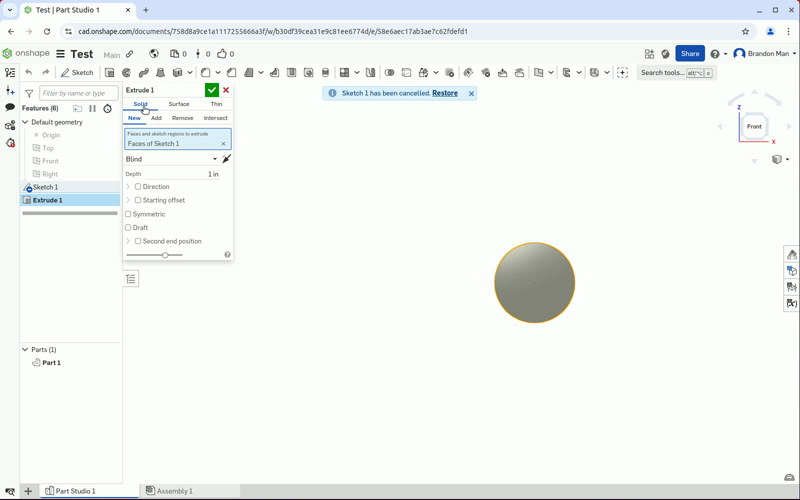
click(143, 106)
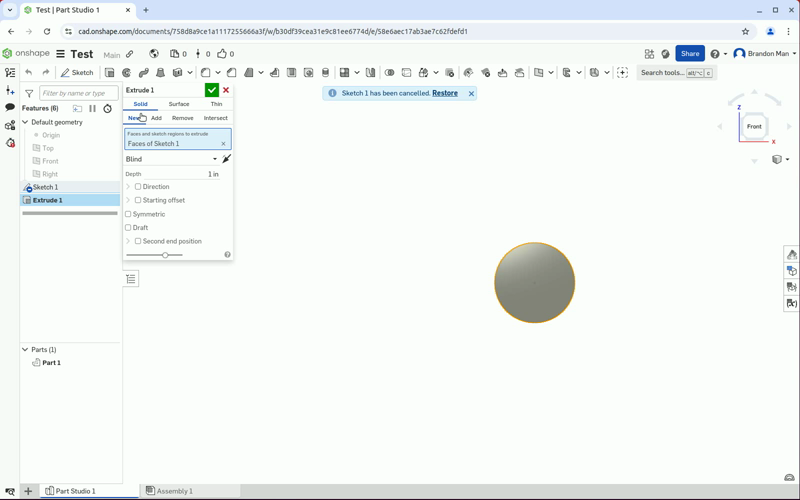
mouse_move(137, 120)
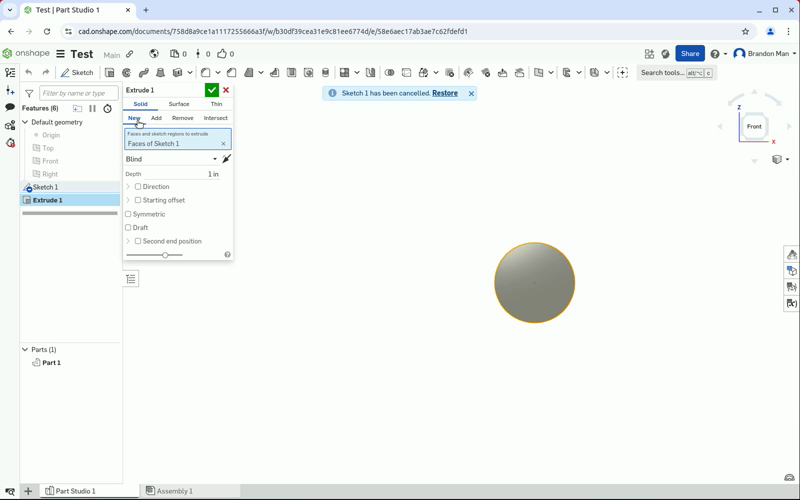
click(137, 120)
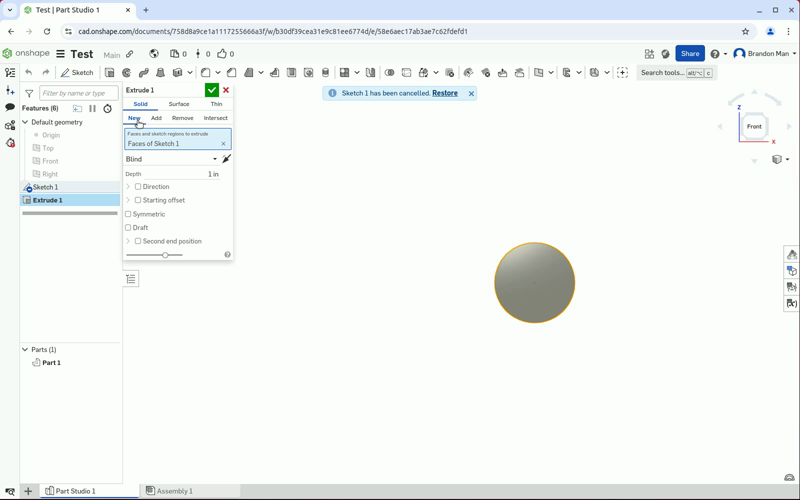
key(tab, 4)
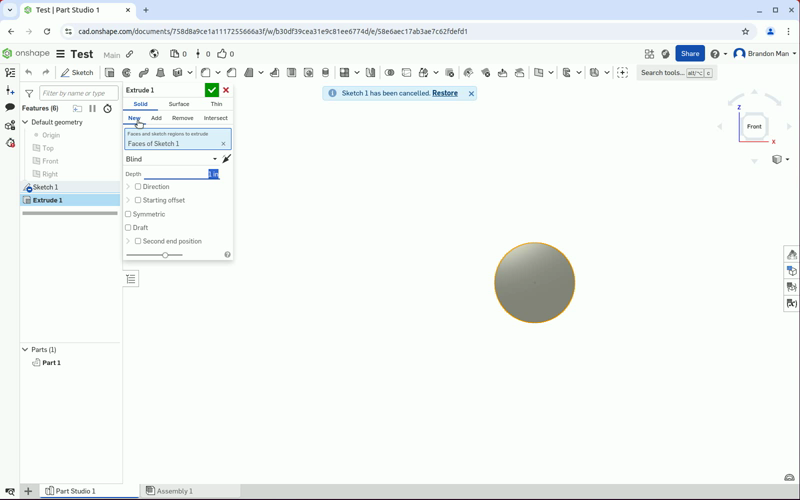
text(3.851)
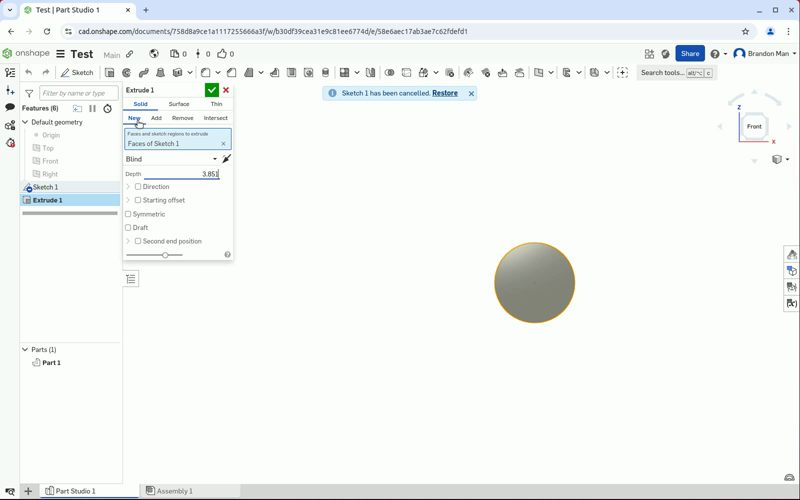
key(enter)
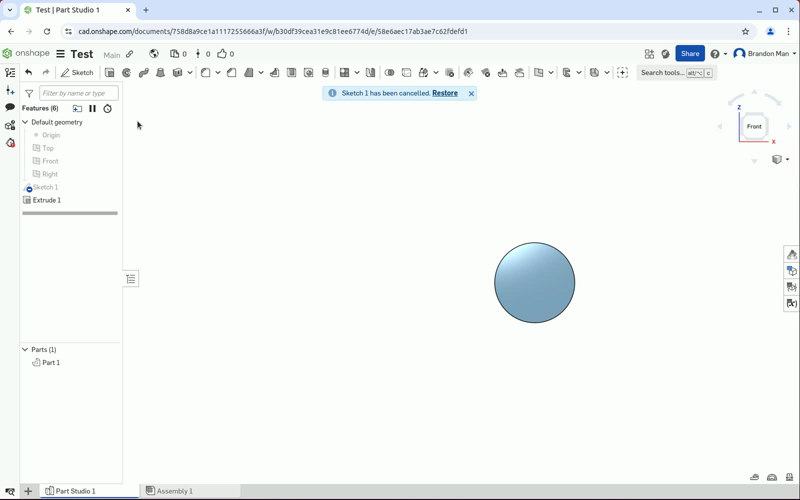
key(shift+h)
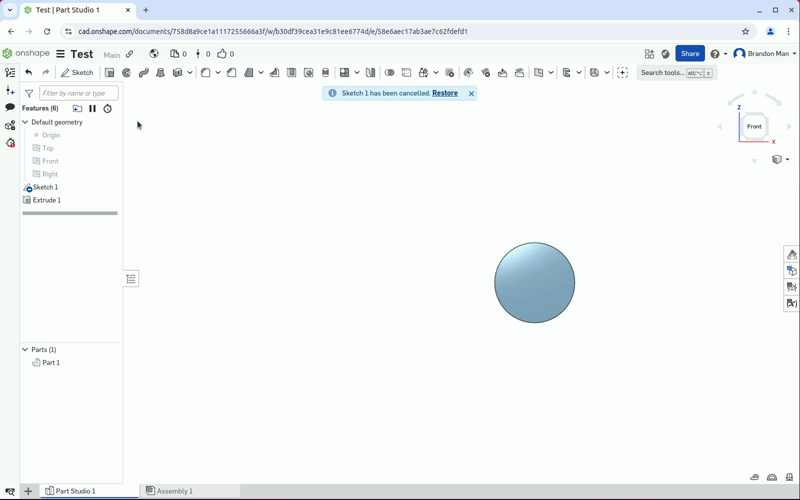
key(shift+h)
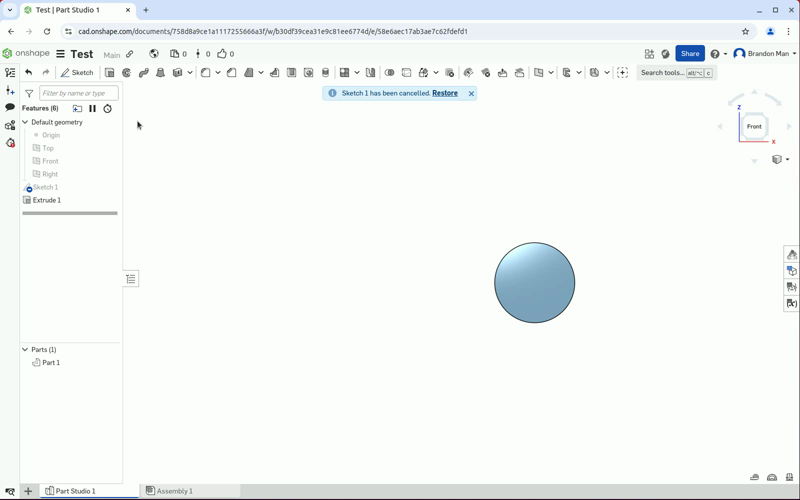
mouse_move(73, 189)
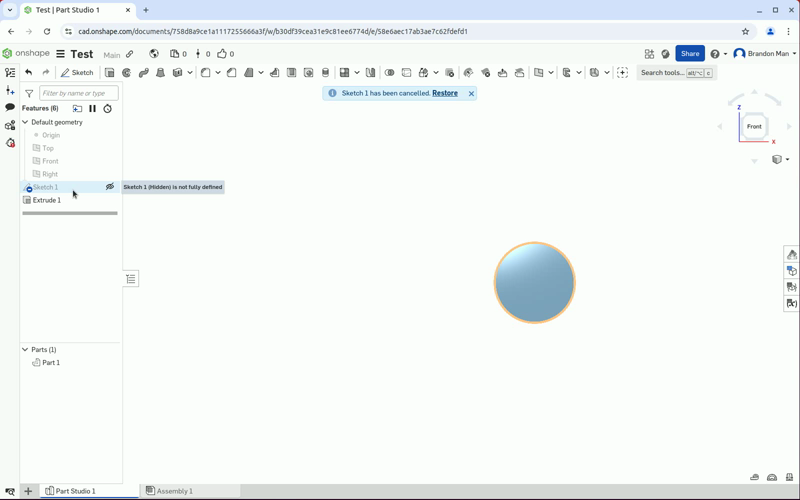
click(73, 189)
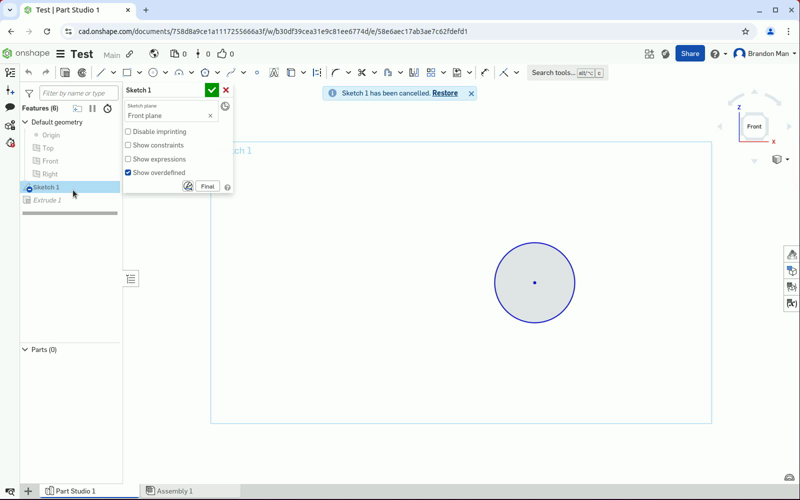
mouse_move(229, 92)
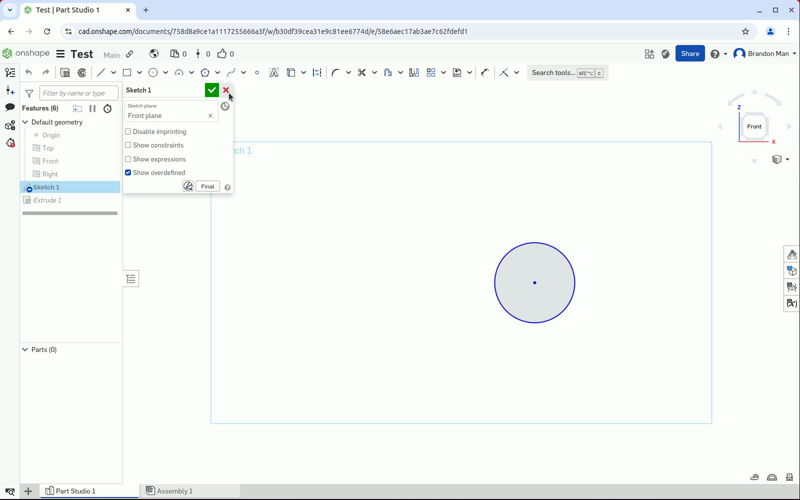
click(229, 92)
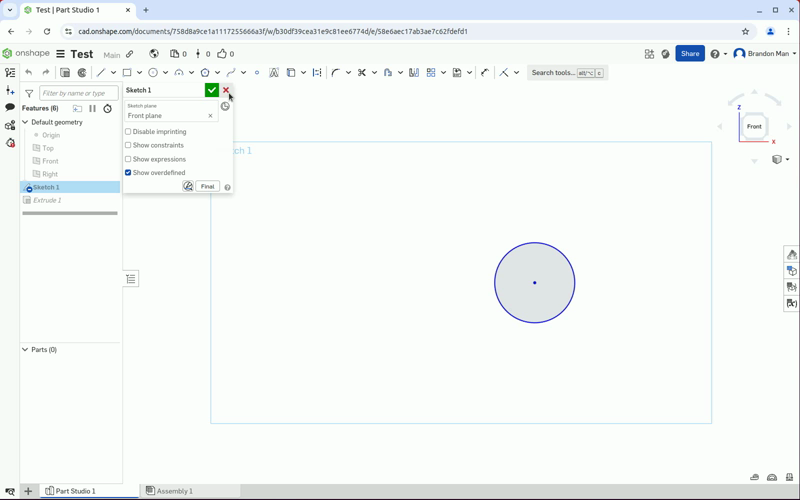
key(shift+s)
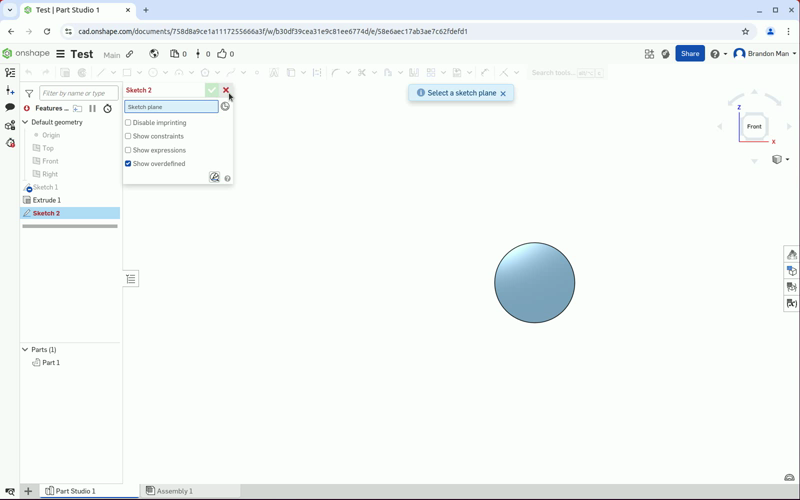
mouse_move(73, 163)
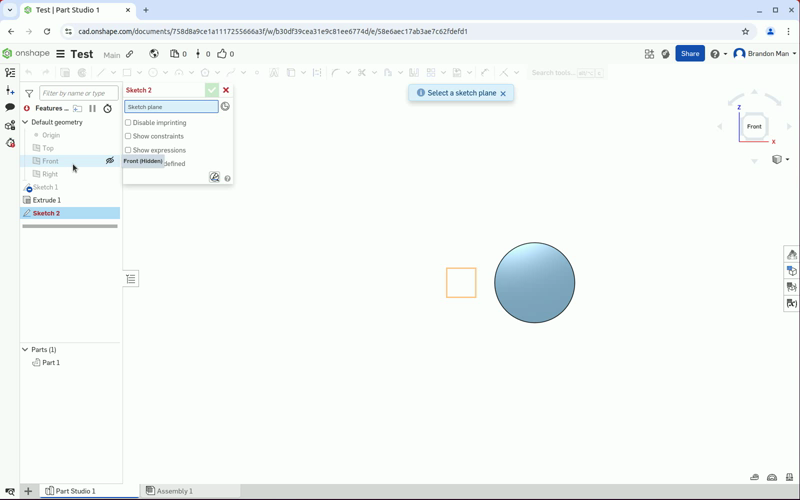
click(73, 163)
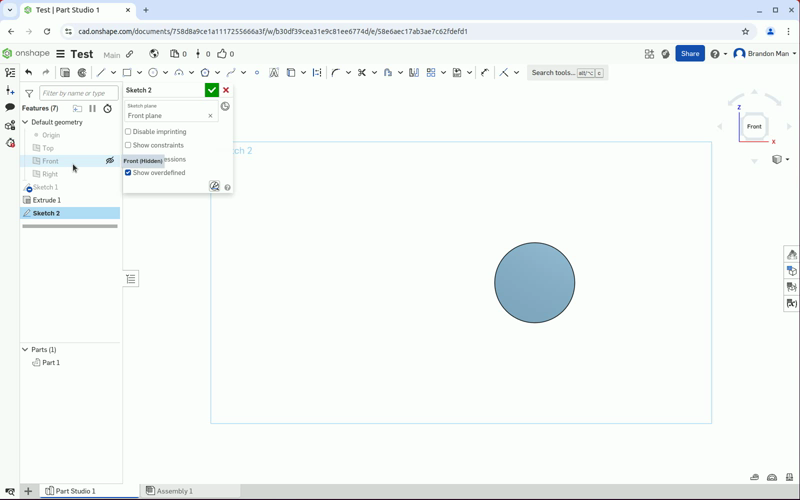
mouse_move(73, 352)
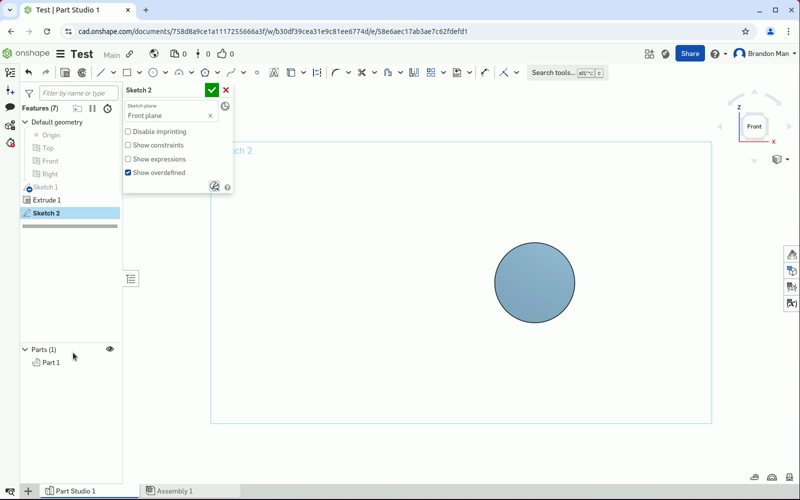
key(y)
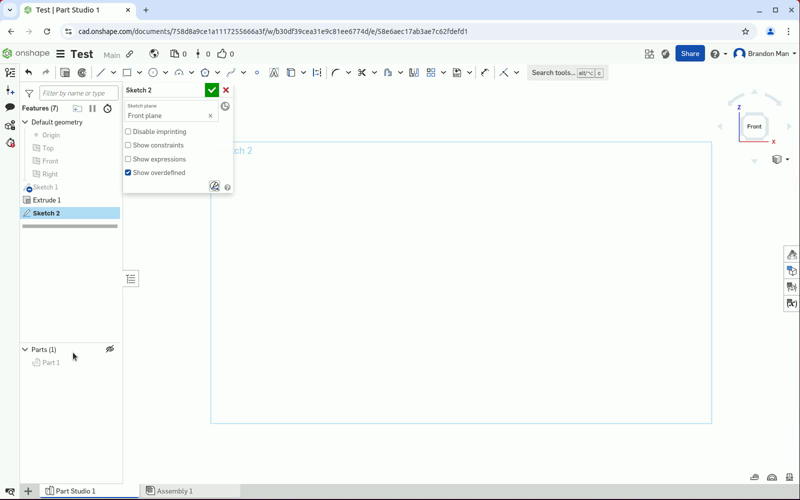
key(c)
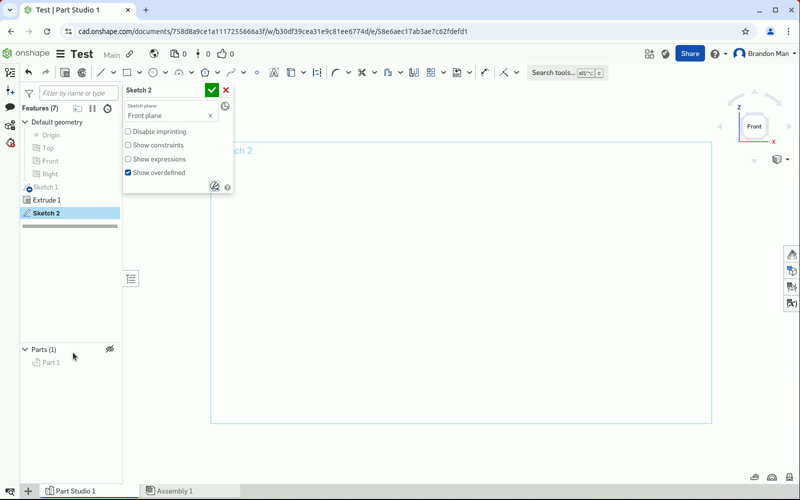
key_down(shift)
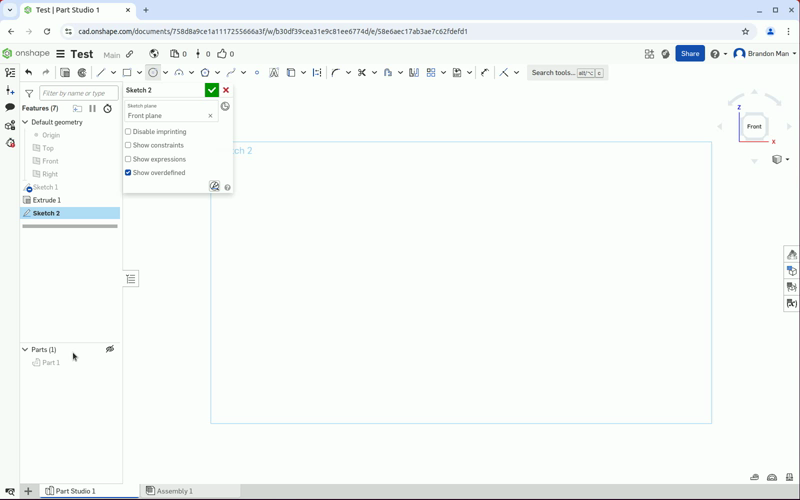
mouse_move(389, 282)
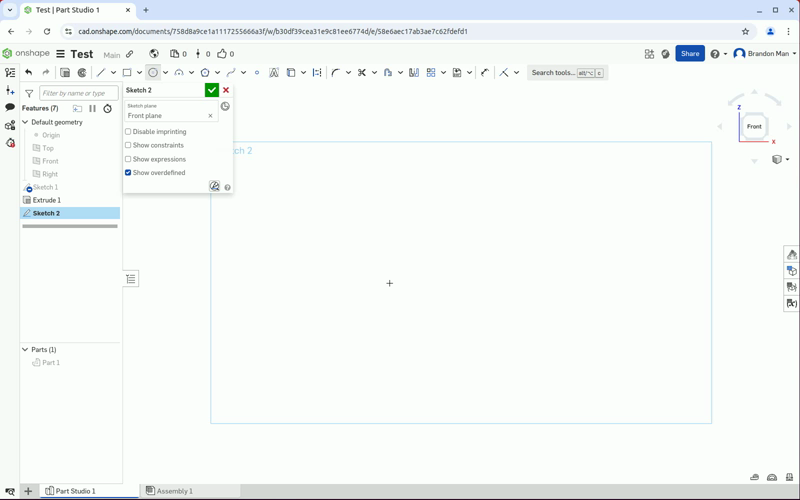
click(389, 282)
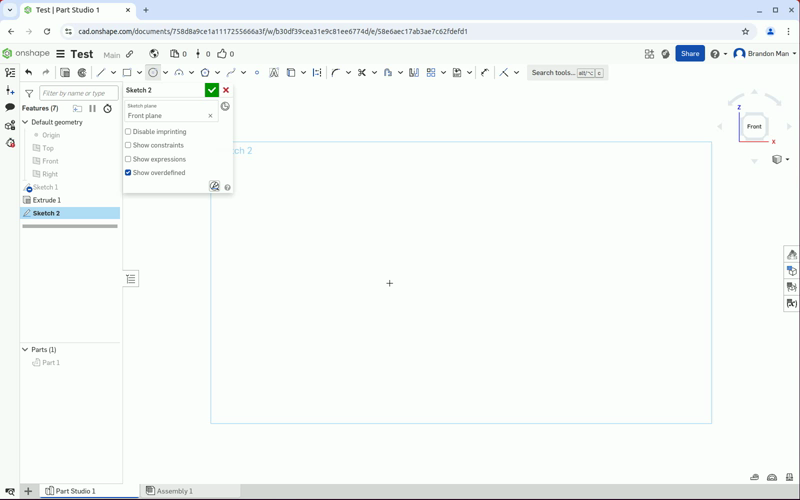
key_up(shift)
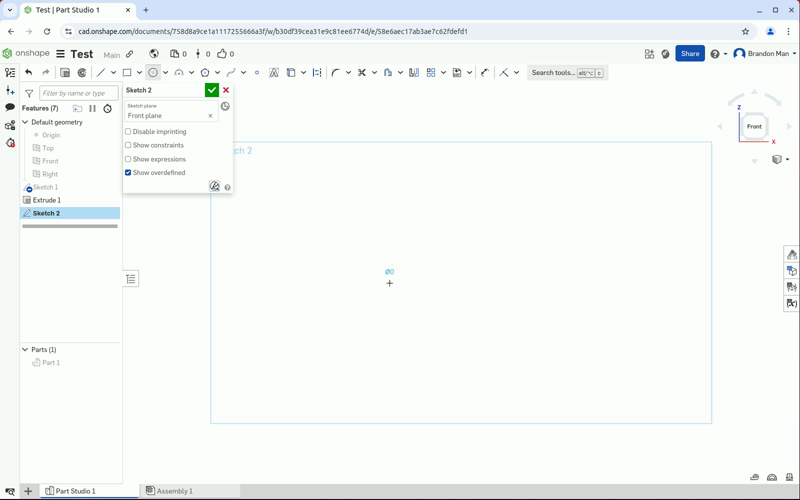
mouse_move(430, 282)
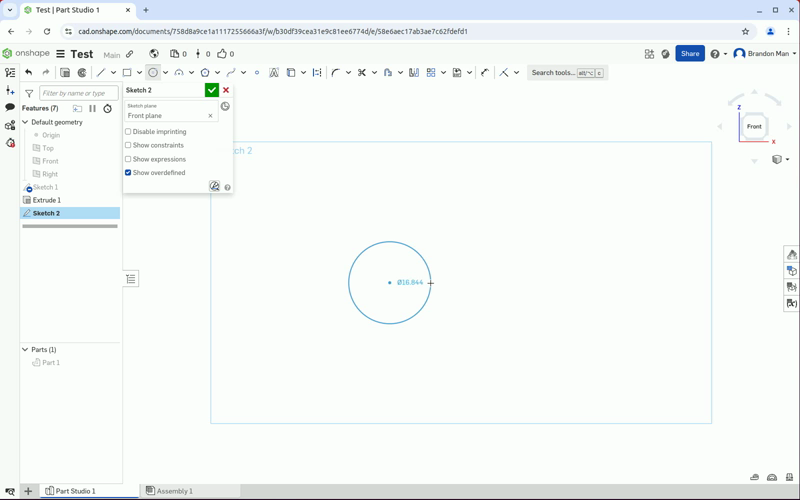
click(430, 282)
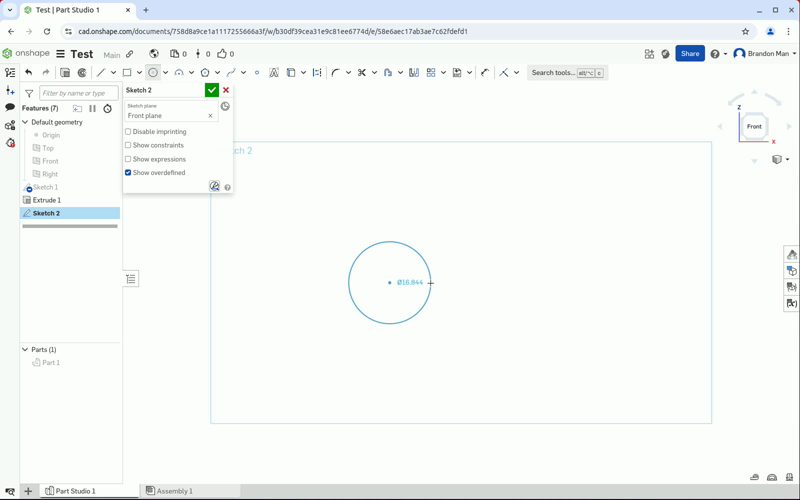
key(esc)
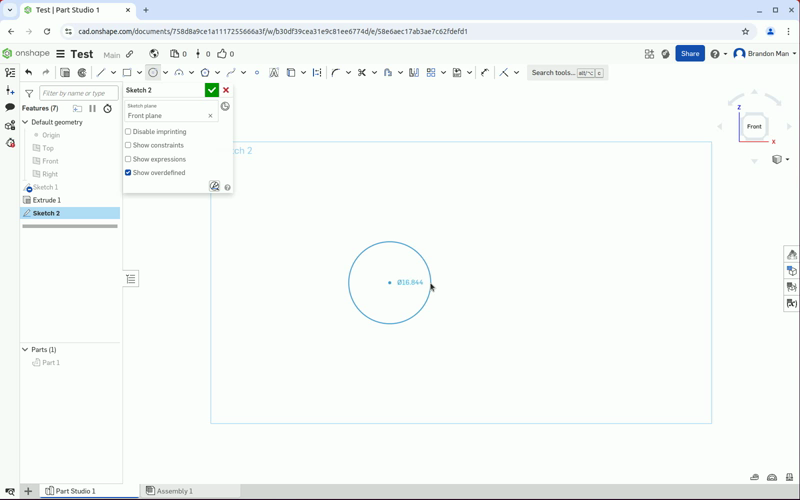
mouse_move(394, 286)
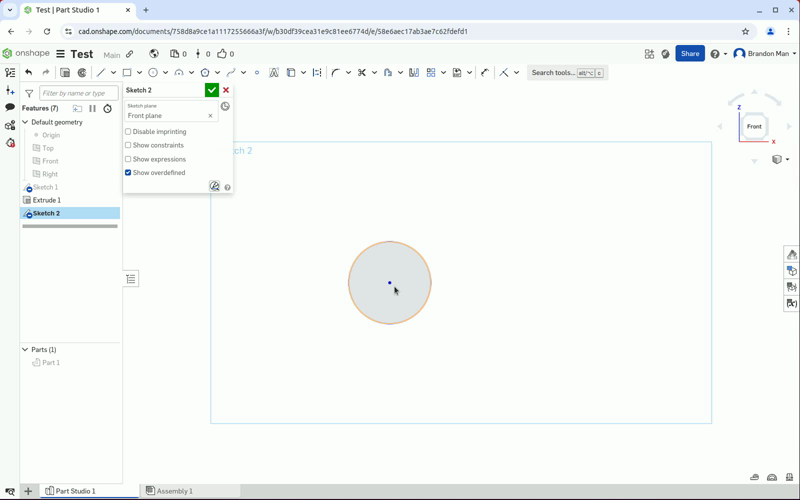
click(394, 286)
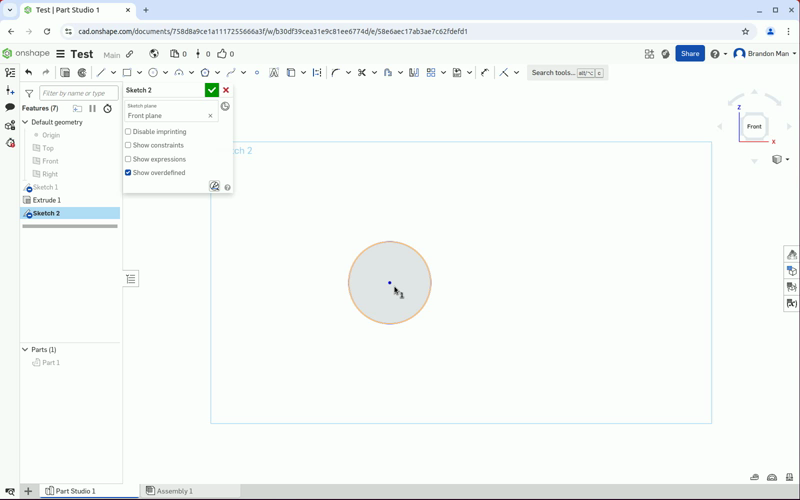
mouse_move(73, 352)
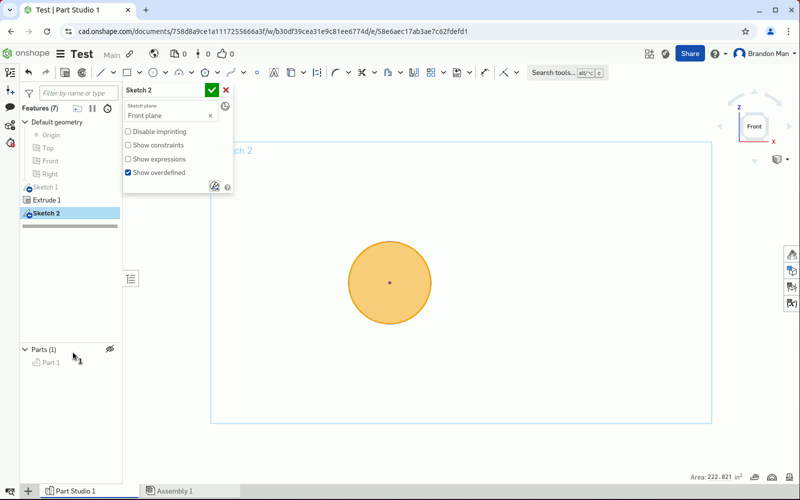
key(shift+y)
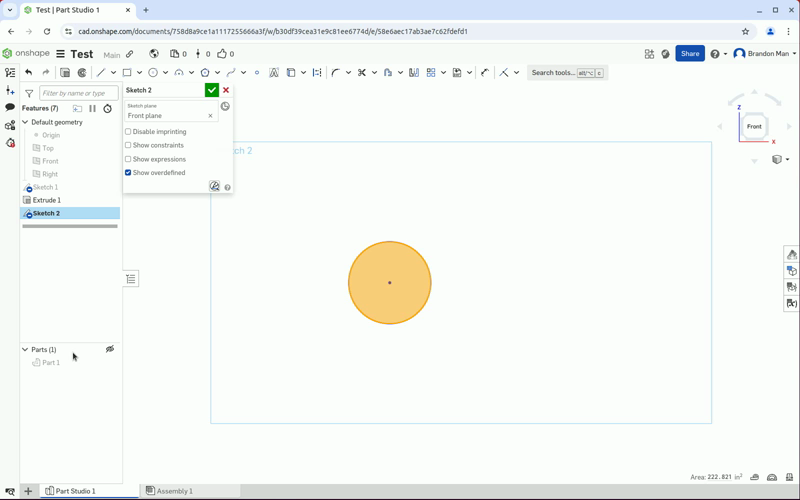
key(shift+e)
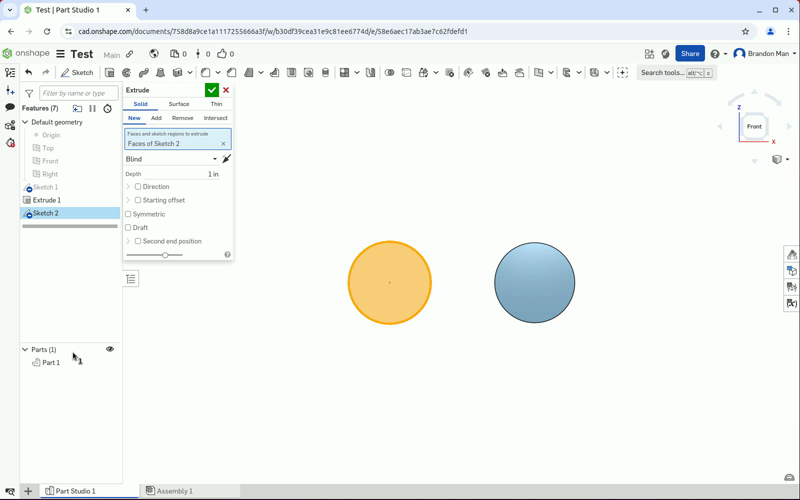
mouse_move(143, 106)
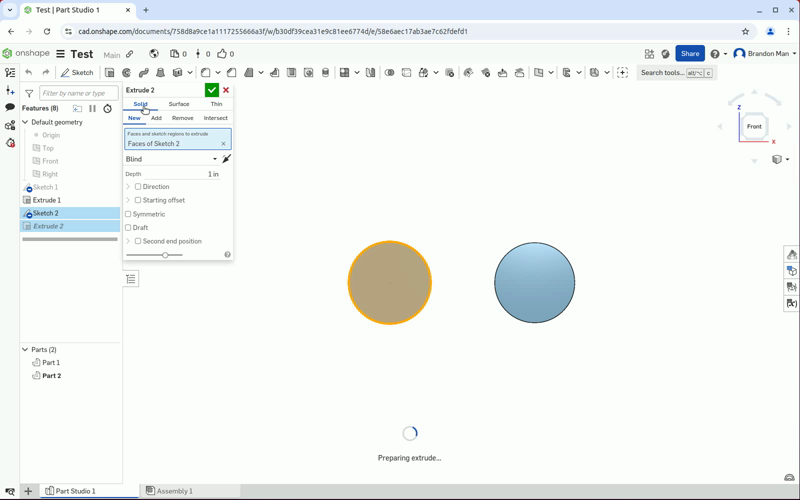
click(143, 106)
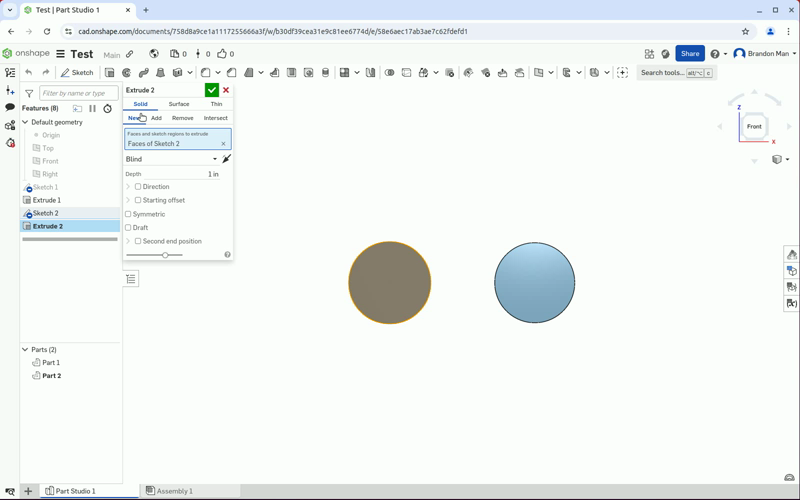
mouse_move(137, 120)
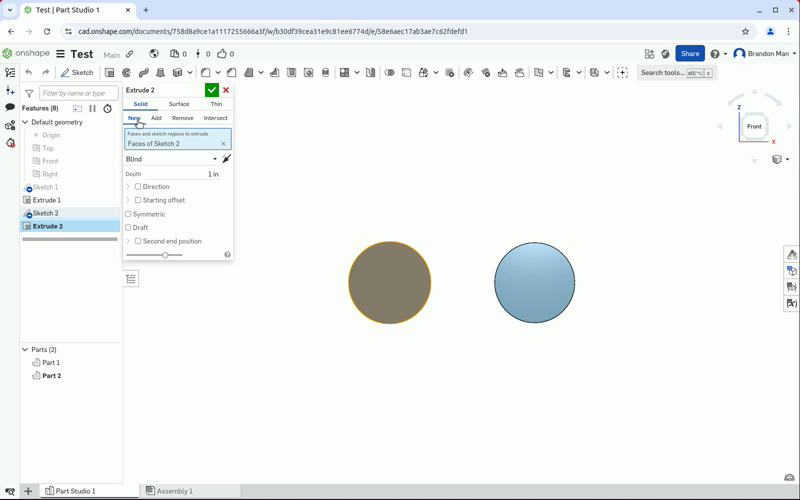
click(137, 120)
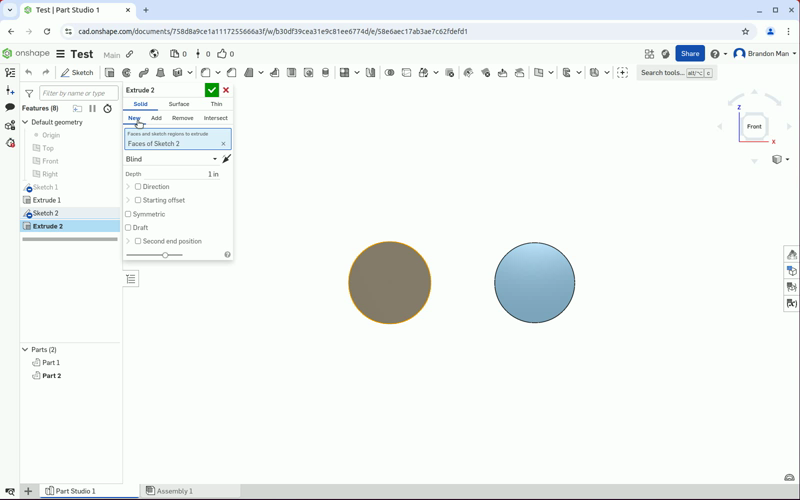
key(tab, 4)
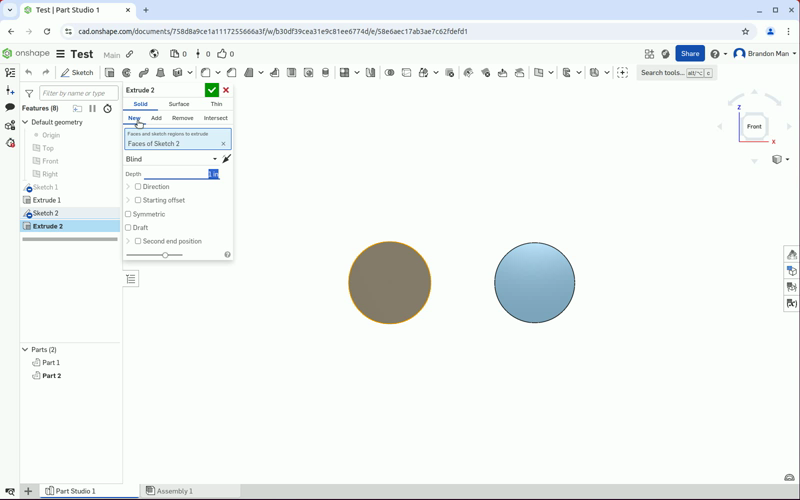
text(3.851)
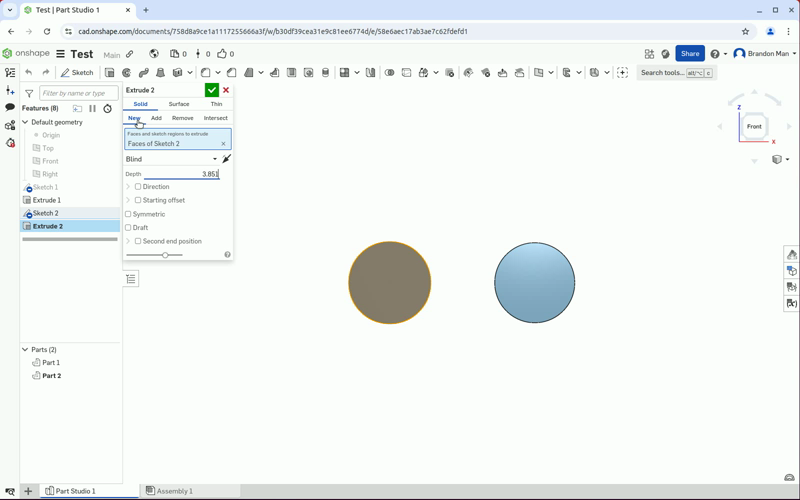
key(enter)
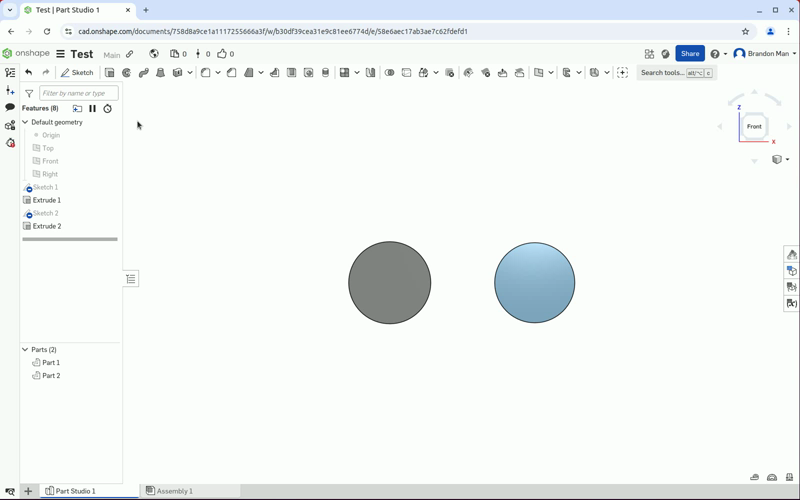
key(shift+h)
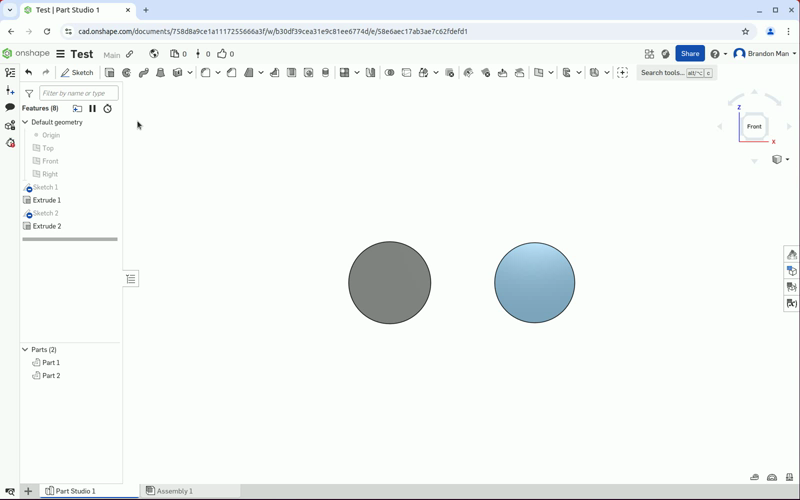
key(shift+h)
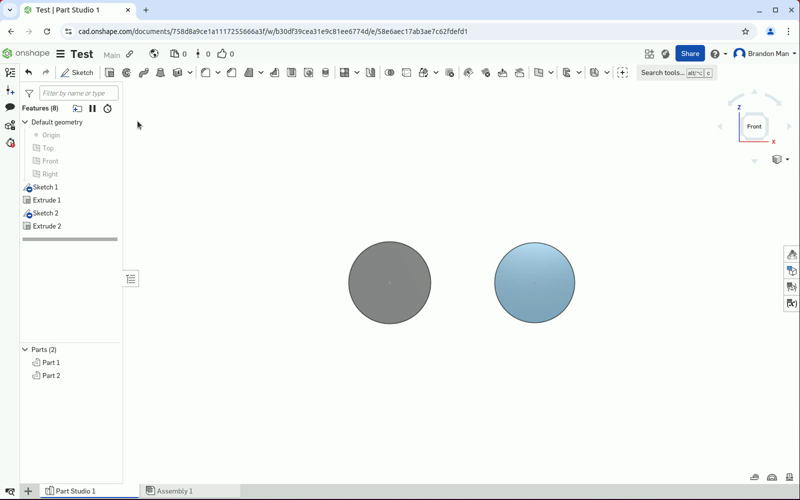
key(shift+7)
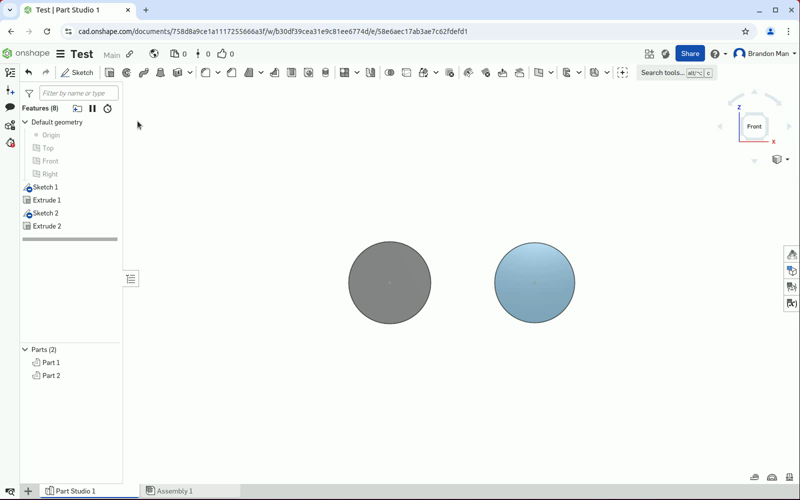
key(left, 2)
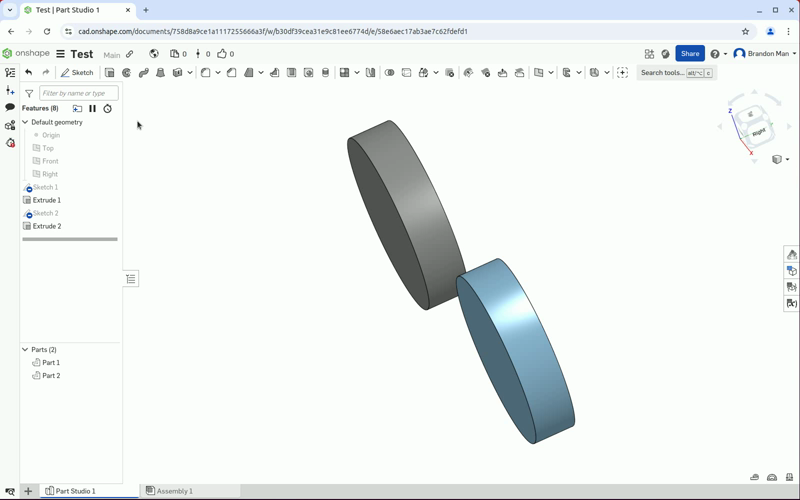
key(down, 2)
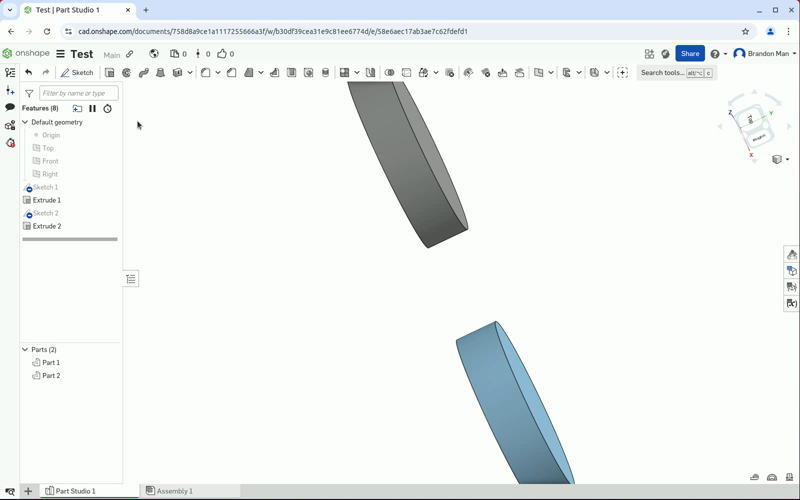
key(up, 2)
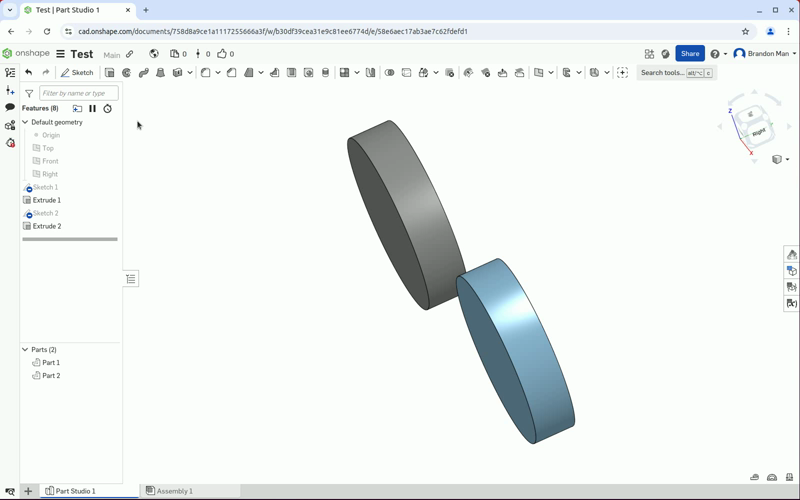
key(right, 2)
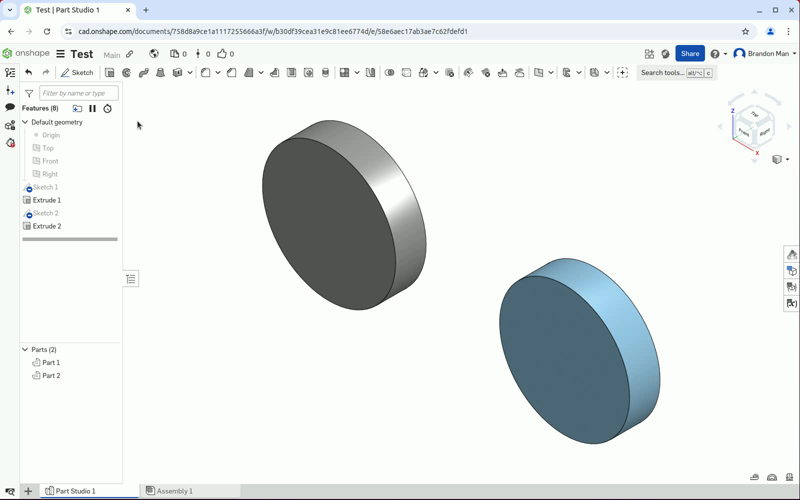
mouse_move(73, 189)
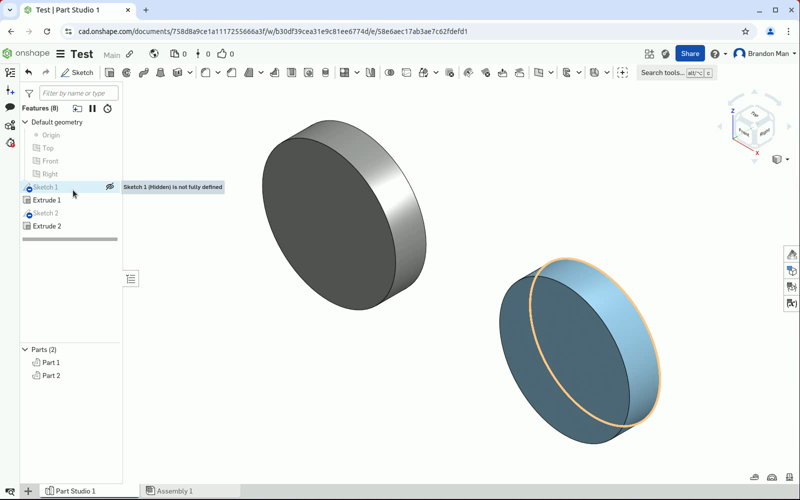
click(73, 189)